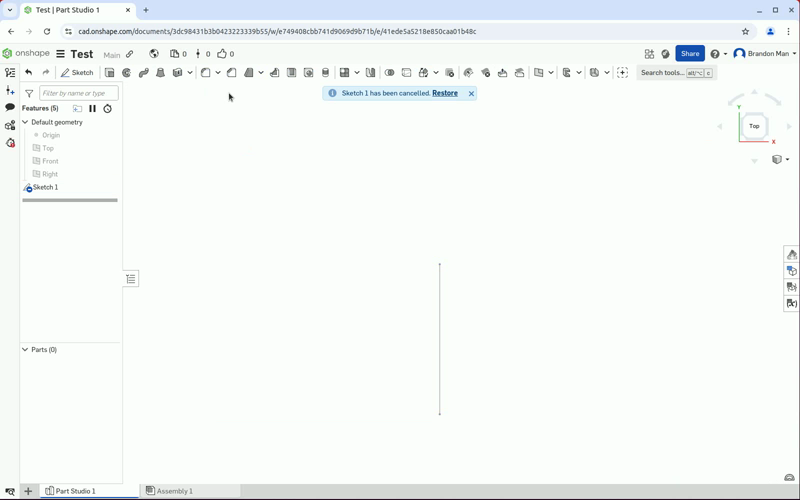
key(shift+h)
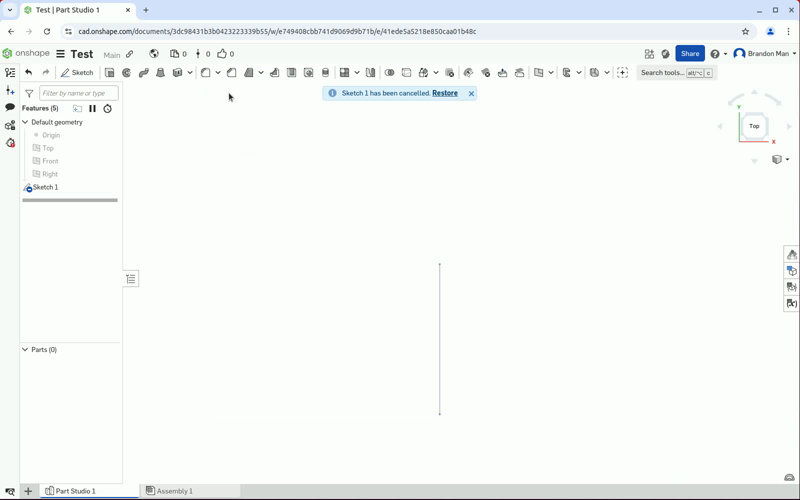
key(shift+s)
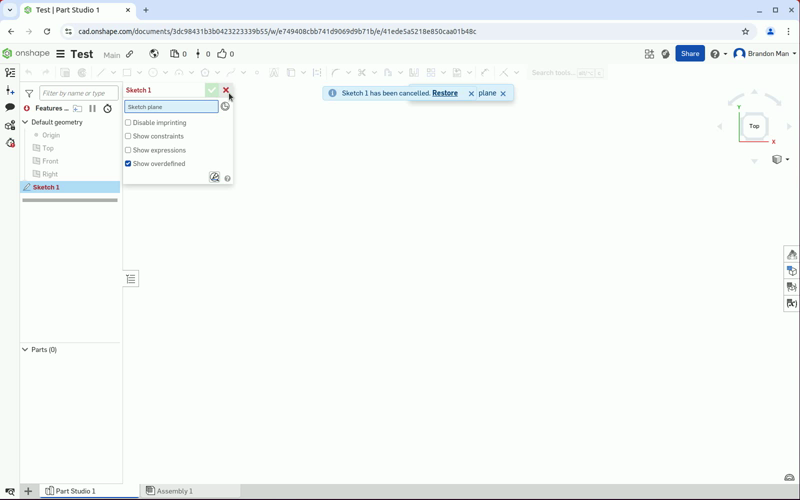
mouse_move(73, 150)
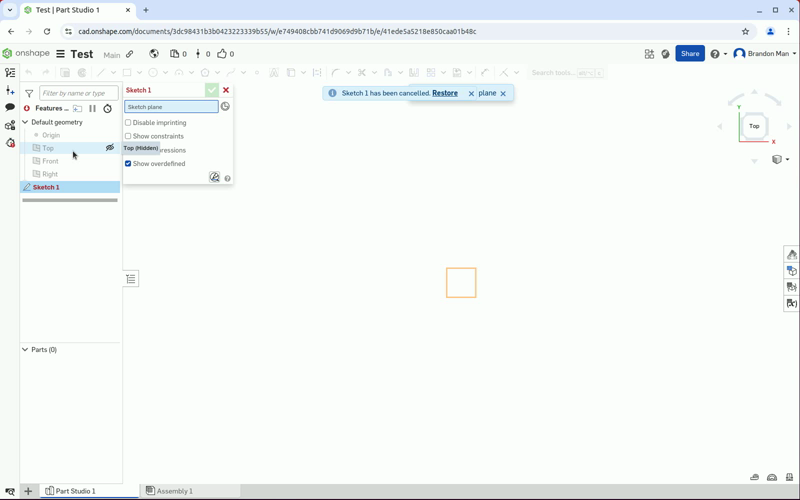
click(73, 150)
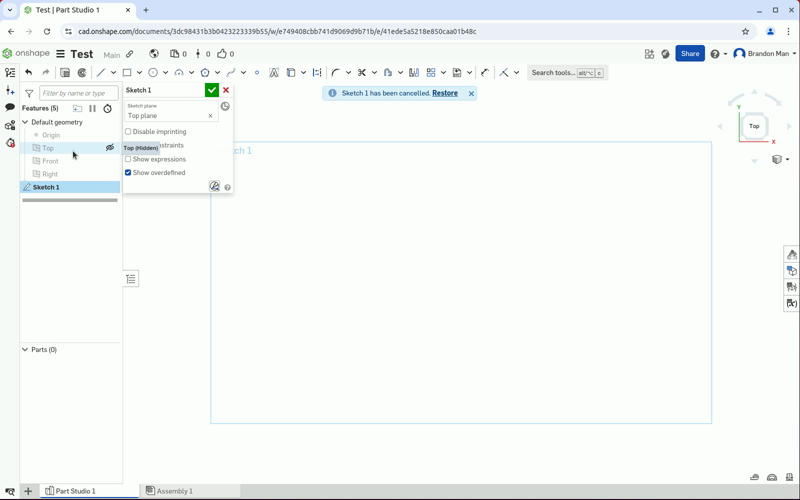
mouse_move(73, 352)
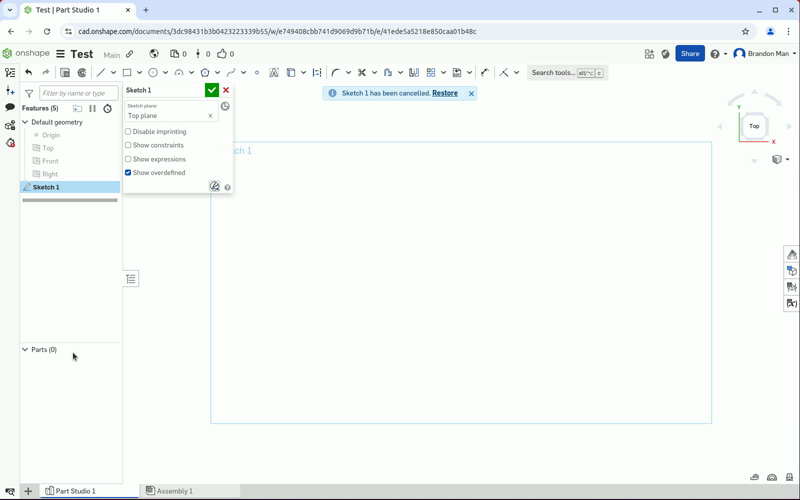
key(y)
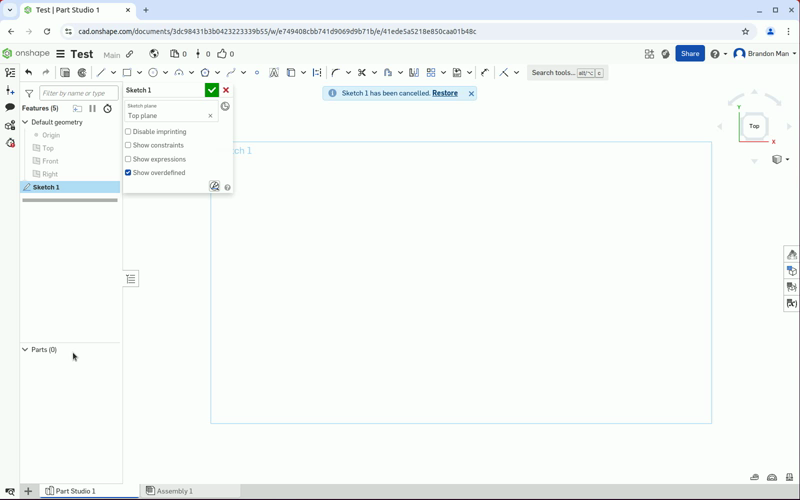
key(c)
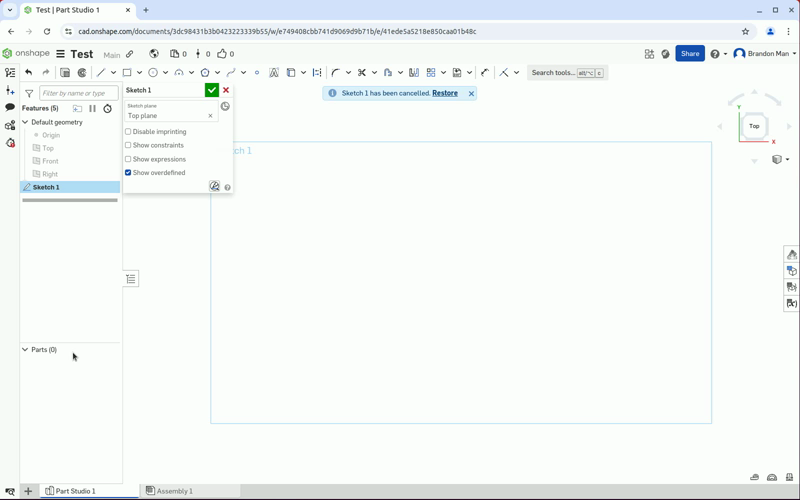
key_down(shift)
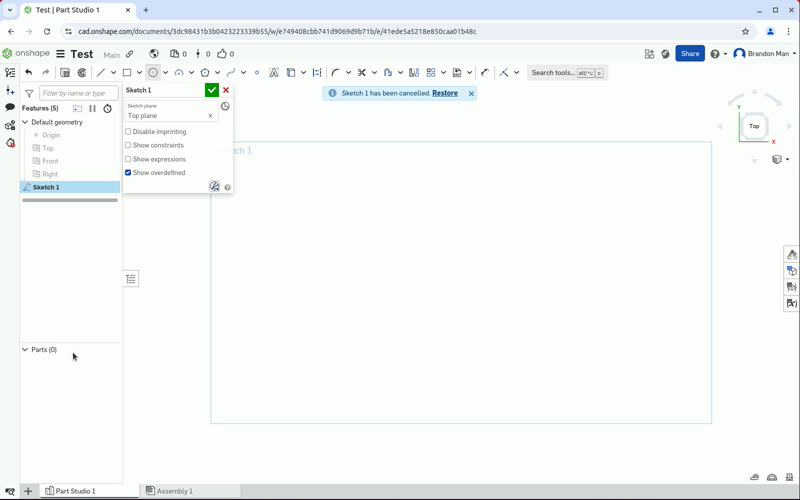
mouse_move(461, 282)
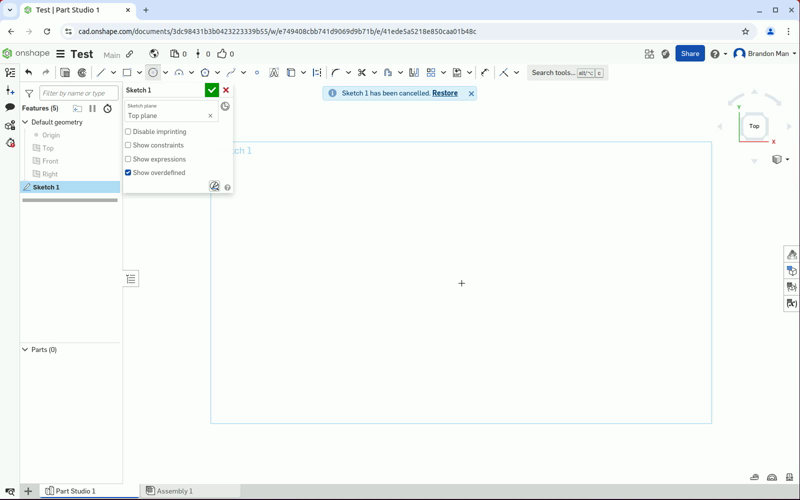
click(461, 282)
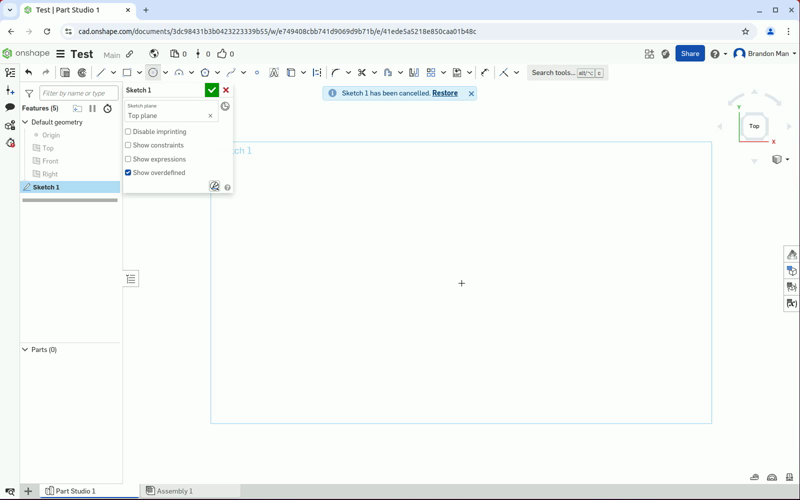
key_up(shift)
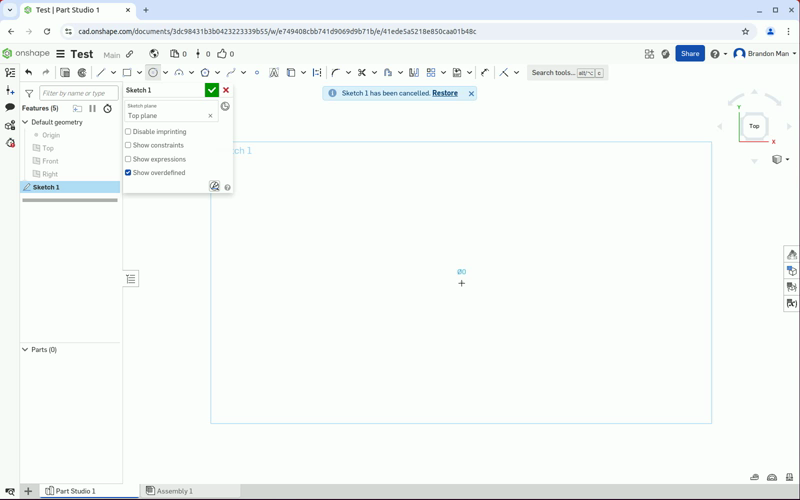
mouse_move(495, 282)
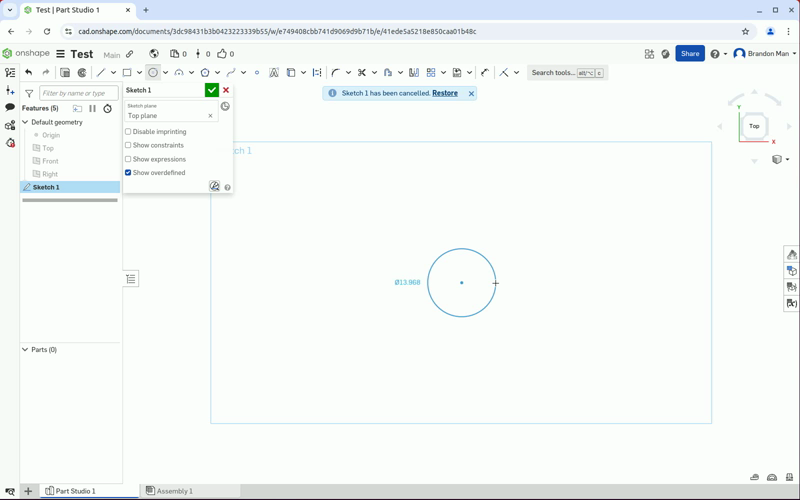
click(495, 282)
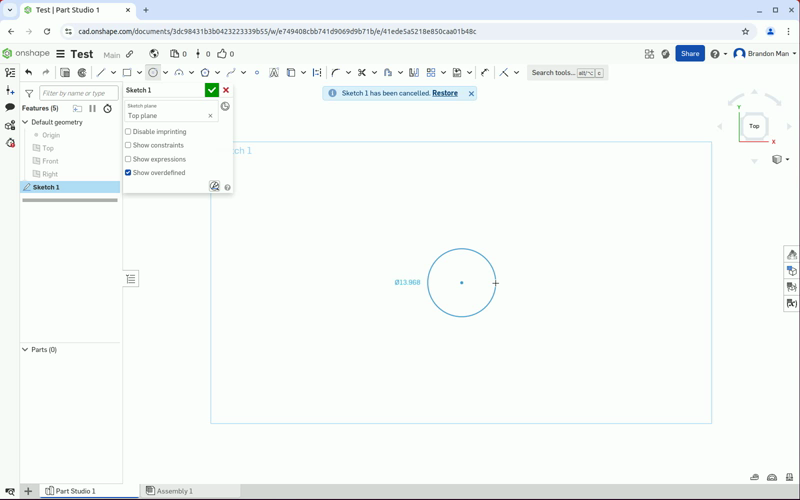
key(esc)
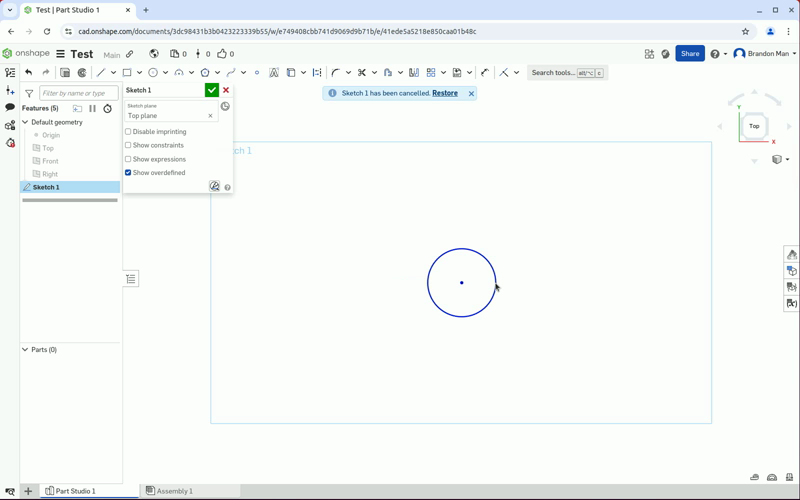
mouse_move(462, 255)
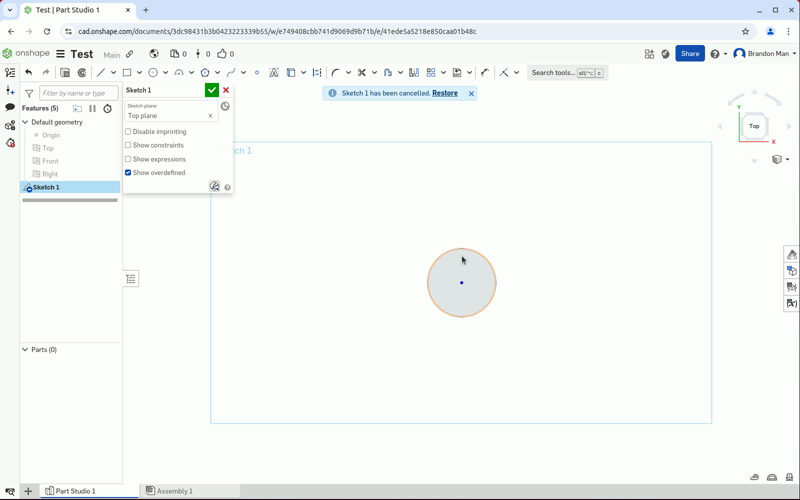
click(462, 255)
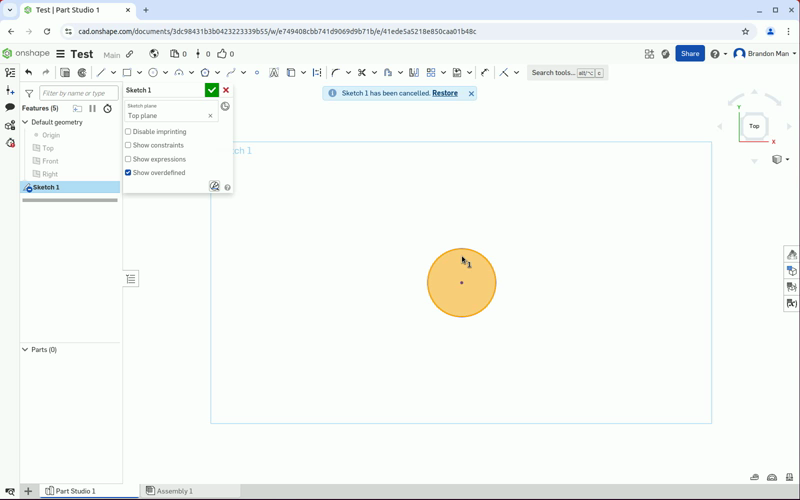
mouse_move(73, 352)
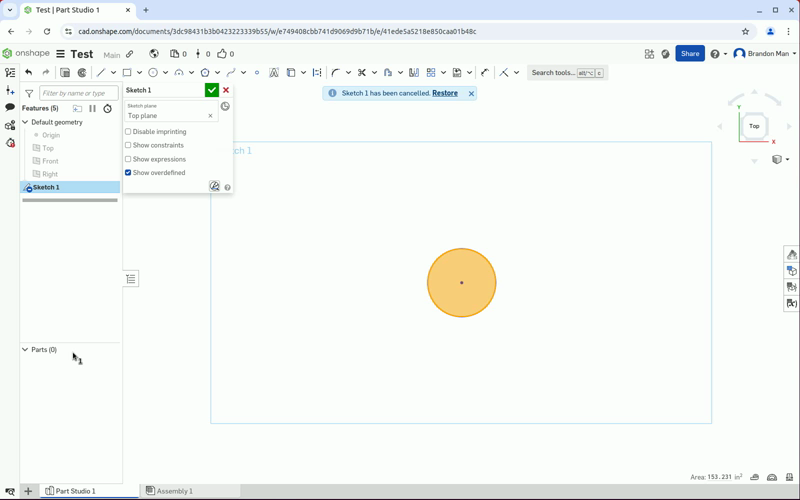
key(shift+y)
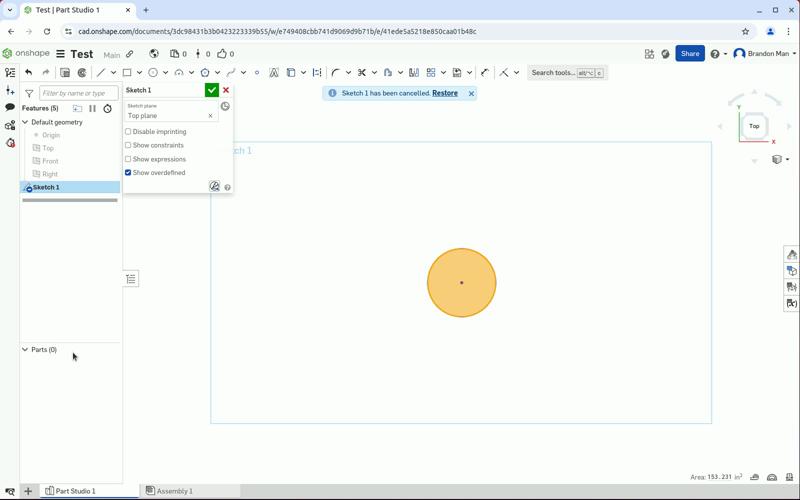
key(shift+e)
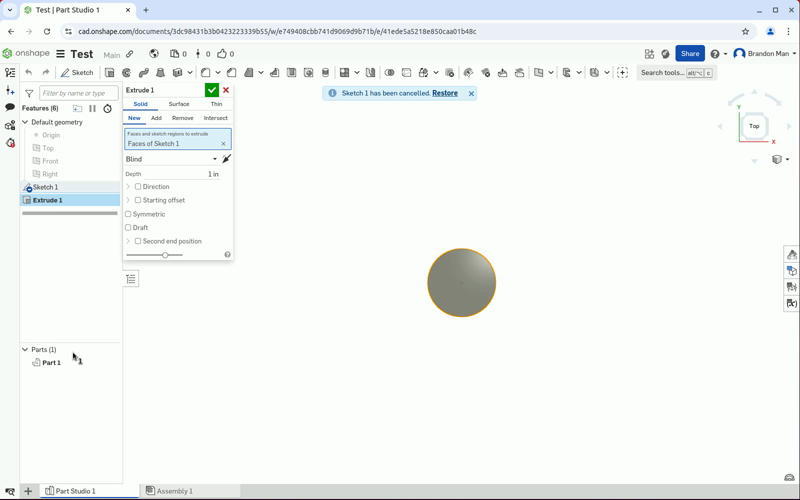
mouse_move(143, 106)
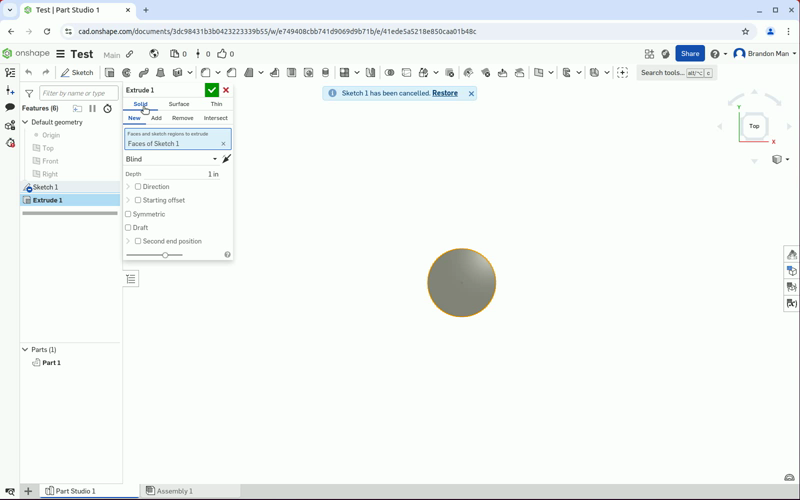
click(143, 106)
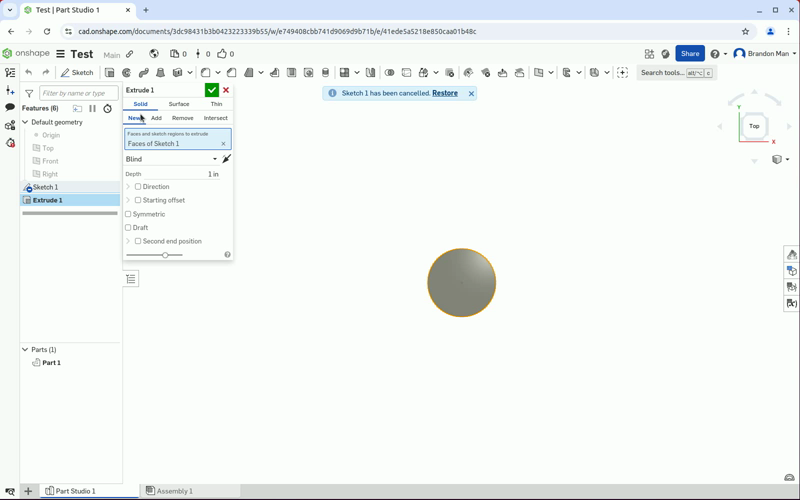
mouse_move(137, 120)
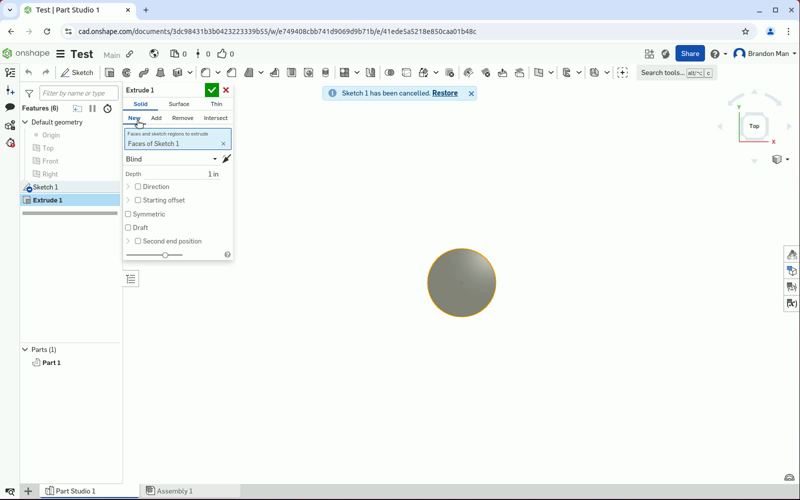
click(137, 120)
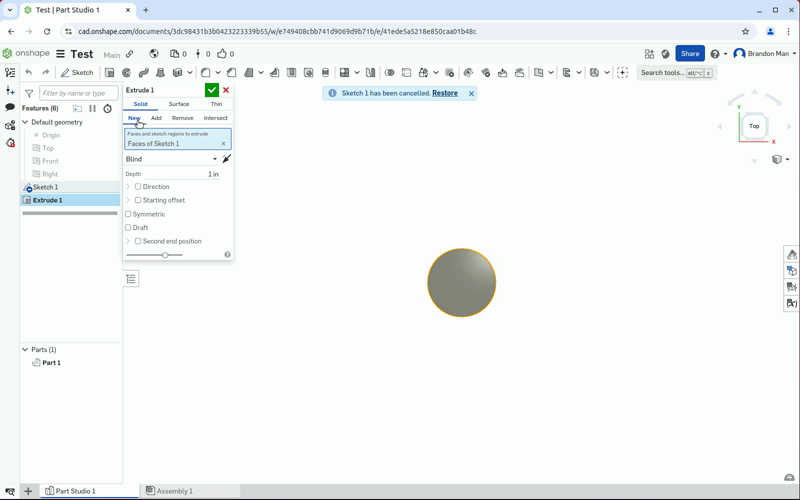
key(tab, 4)
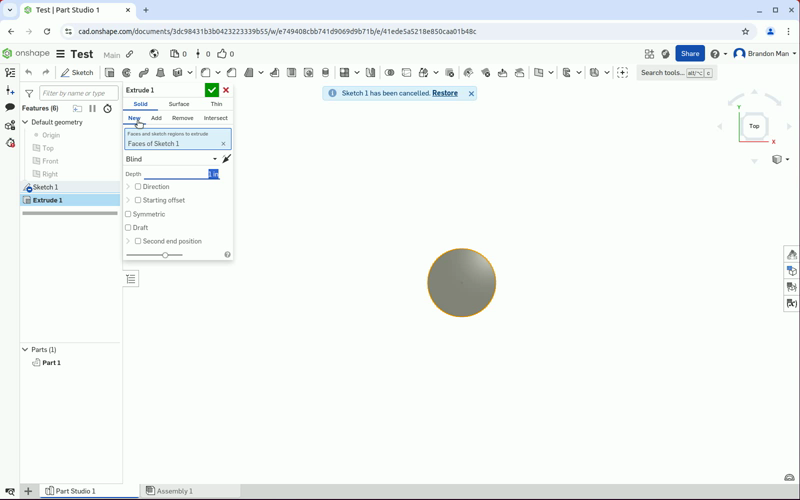
text(23.108)
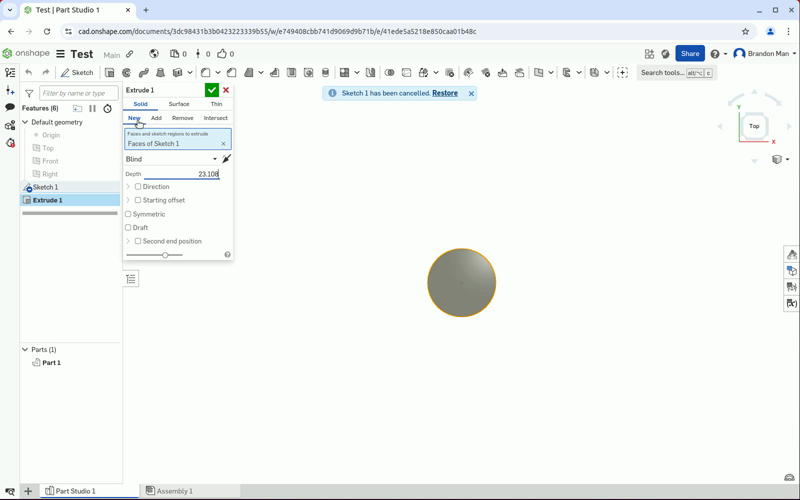
key(enter)
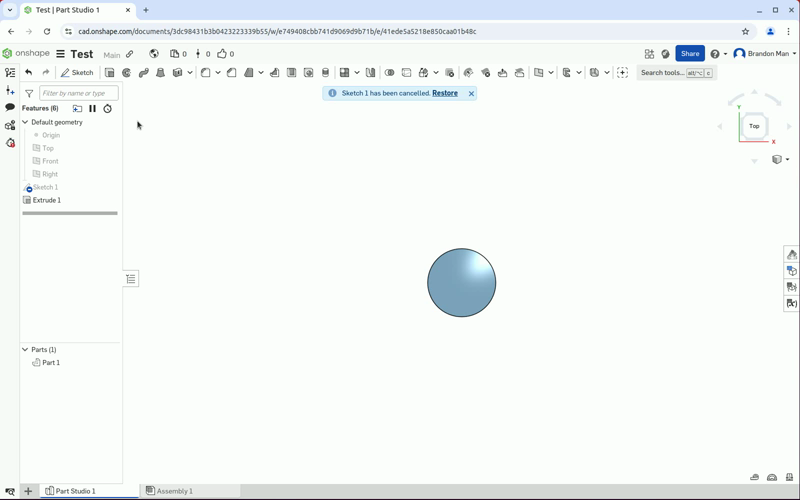
key(shift+h)
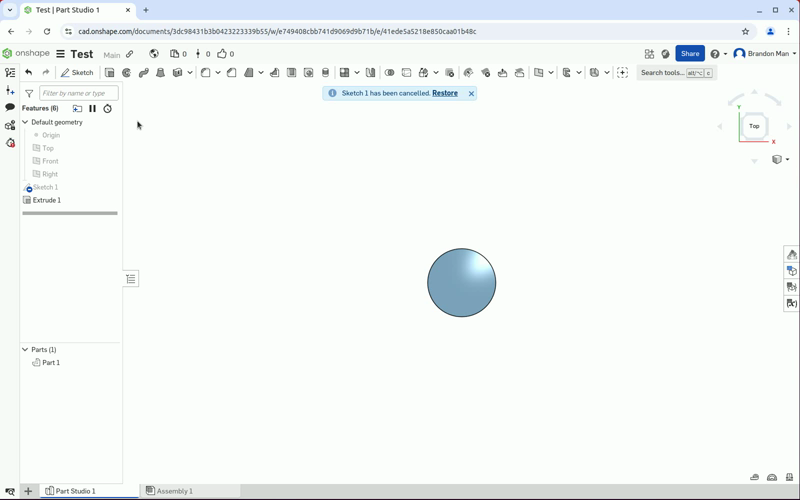
key(shift+h)
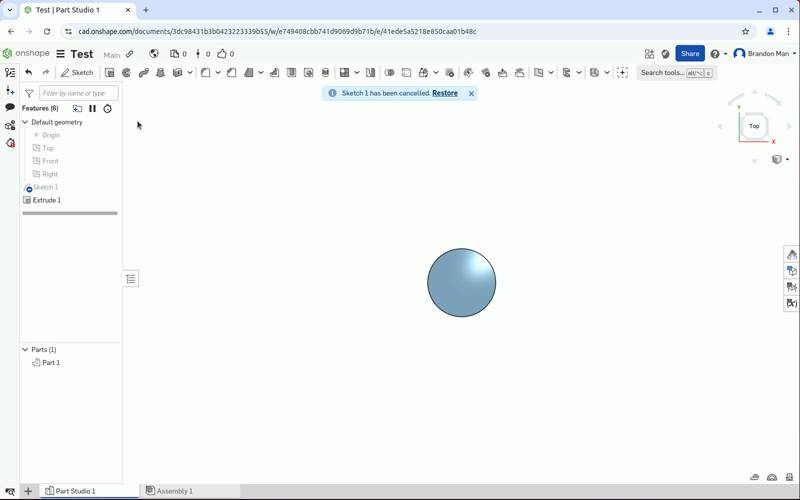
mouse_move(73, 189)
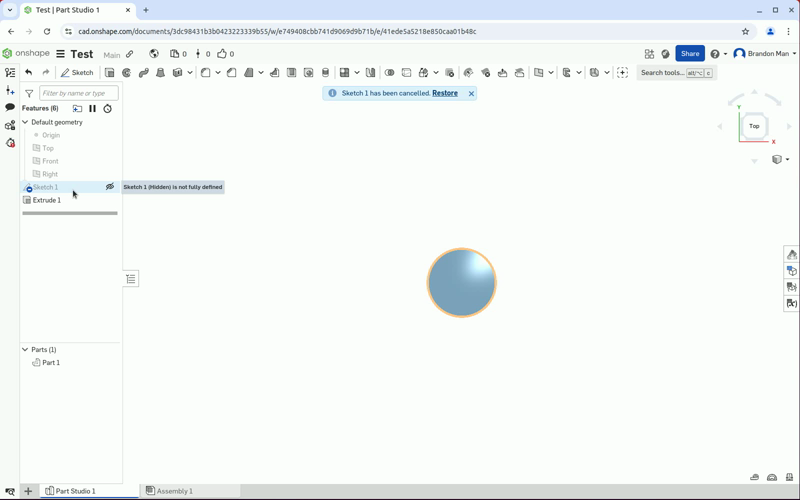
click(73, 189)
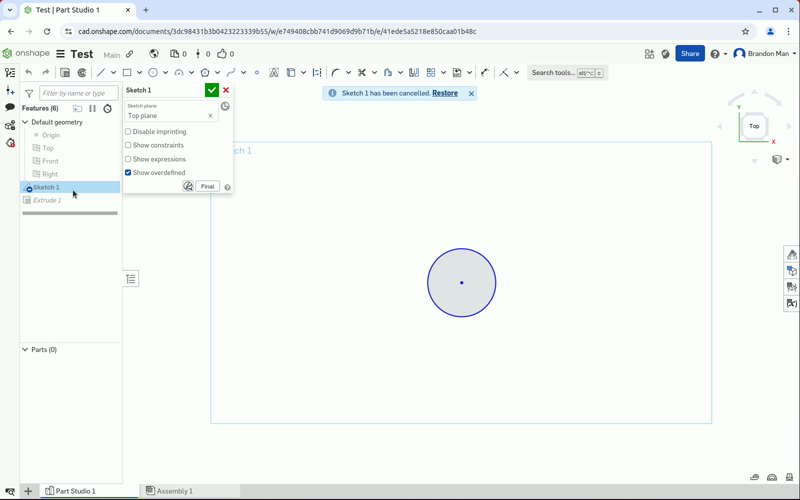
mouse_move(229, 92)
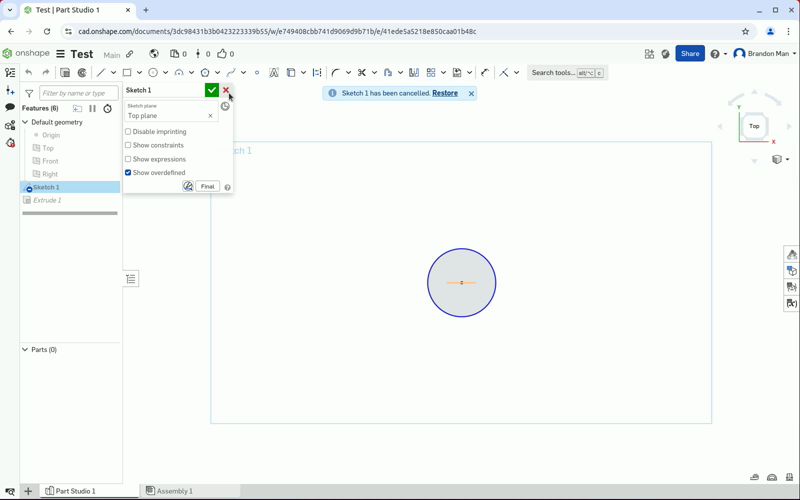
click(229, 92)
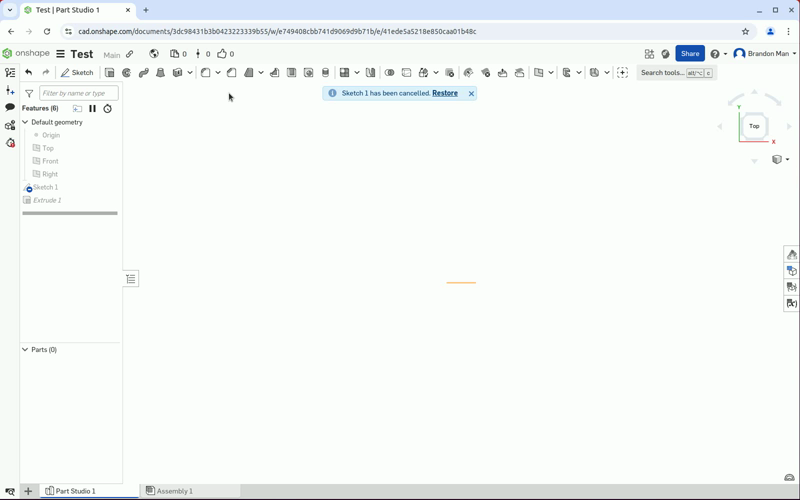
mouse_move(541, 75)
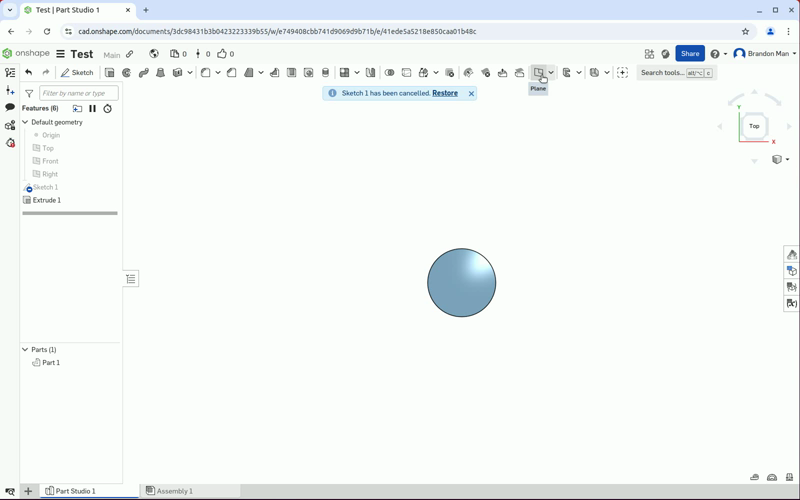
click(541, 75)
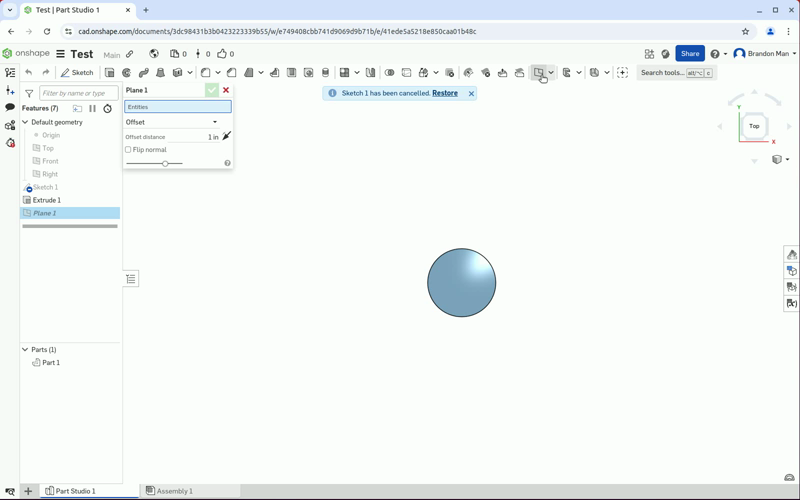
mouse_move(73, 150)
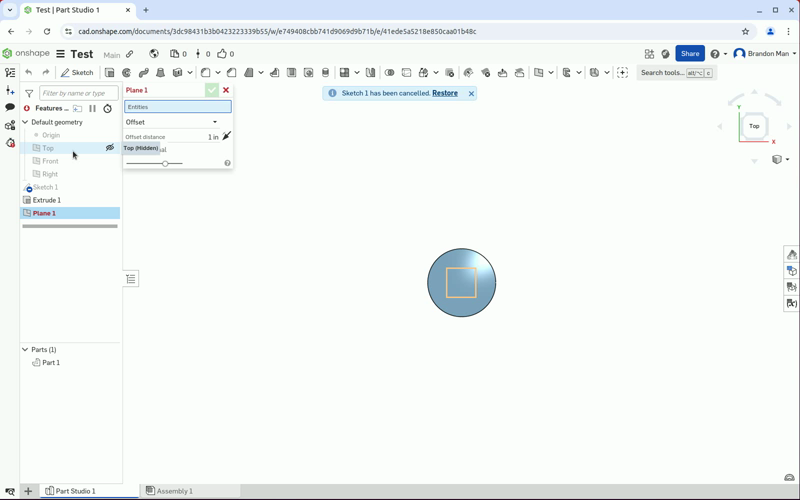
click(73, 150)
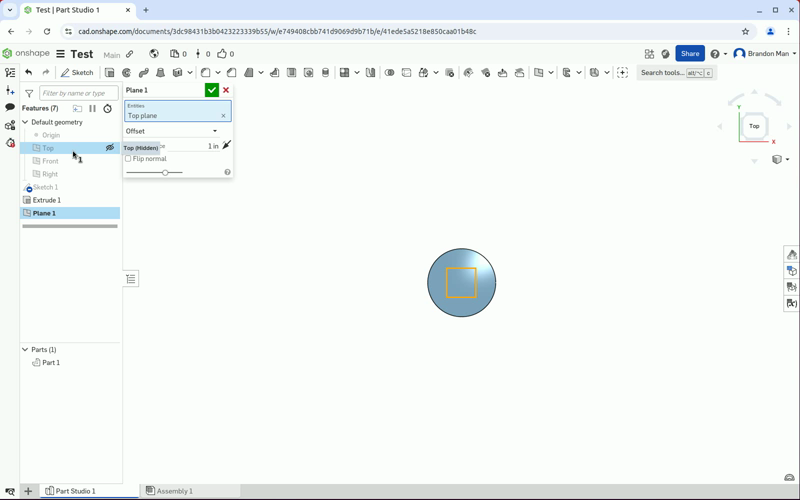
key(tab, 2)
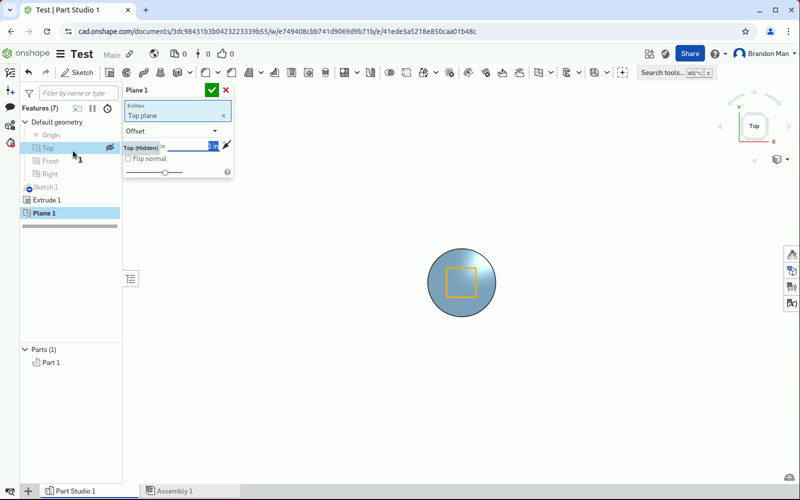
text(23.108)
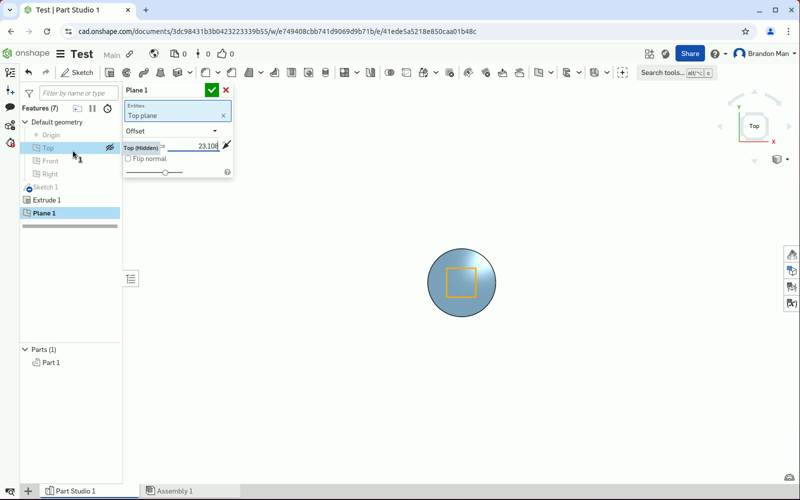
key(enter, 2)
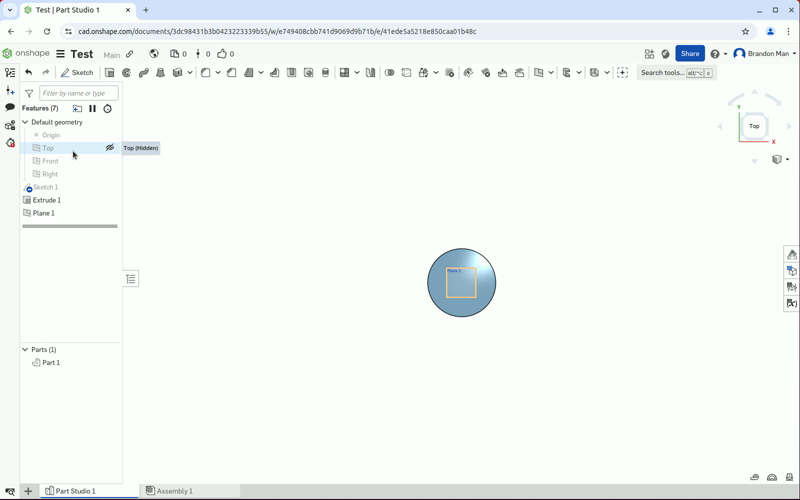
key(shift+s)
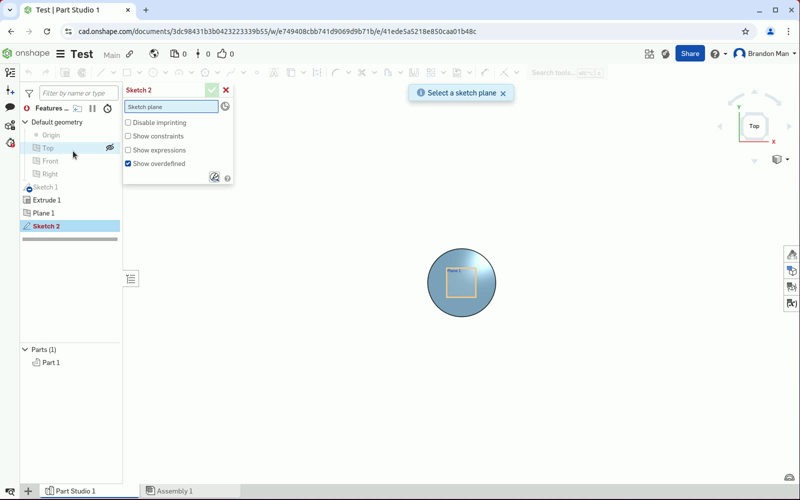
mouse_move(73, 215)
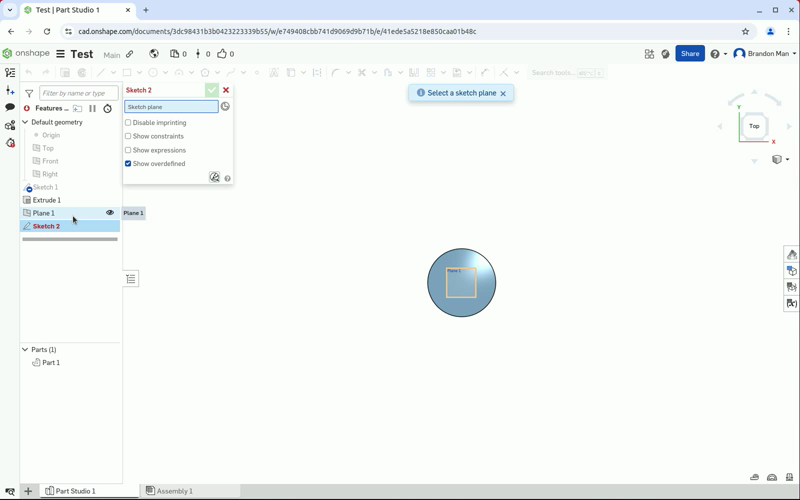
click(73, 215)
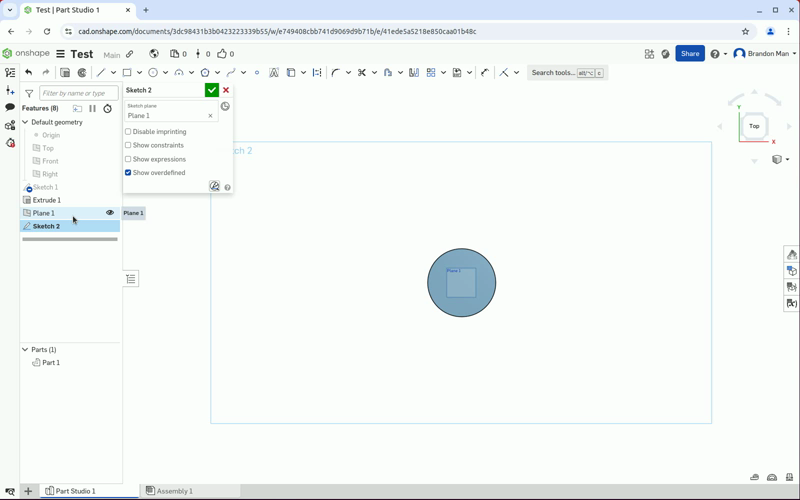
mouse_move(73, 352)
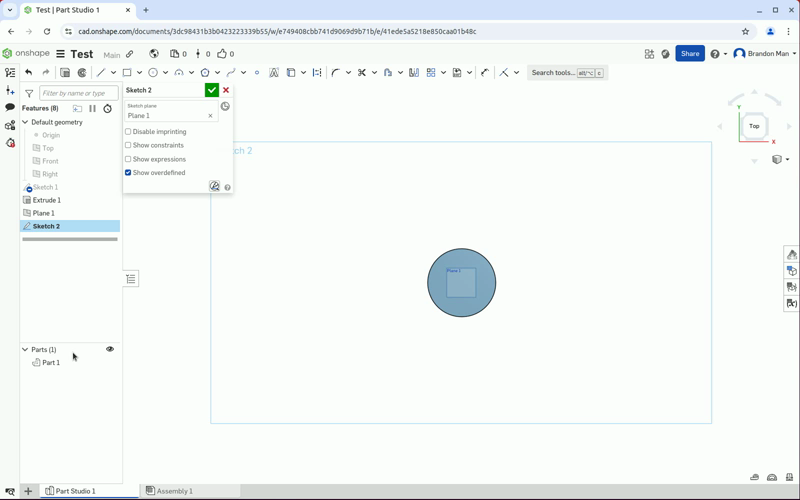
key(y)
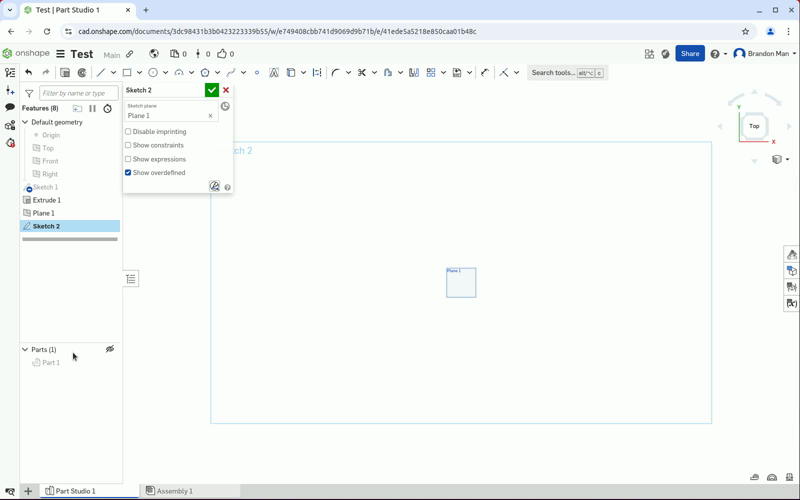
key(c)
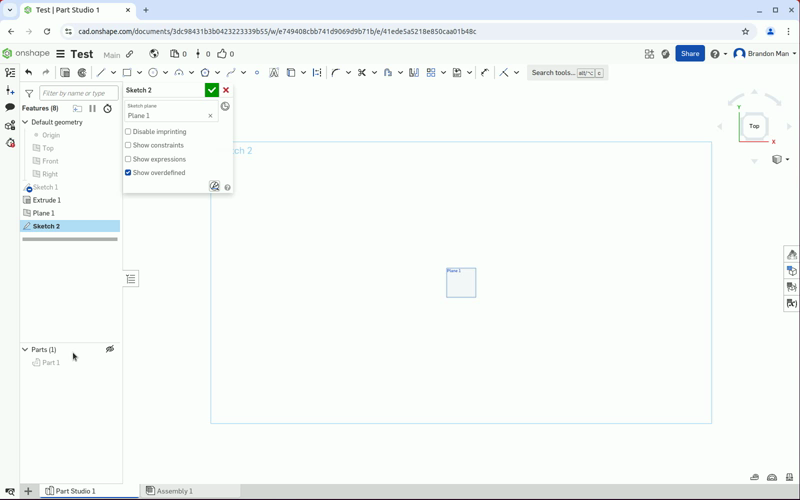
key_down(shift)
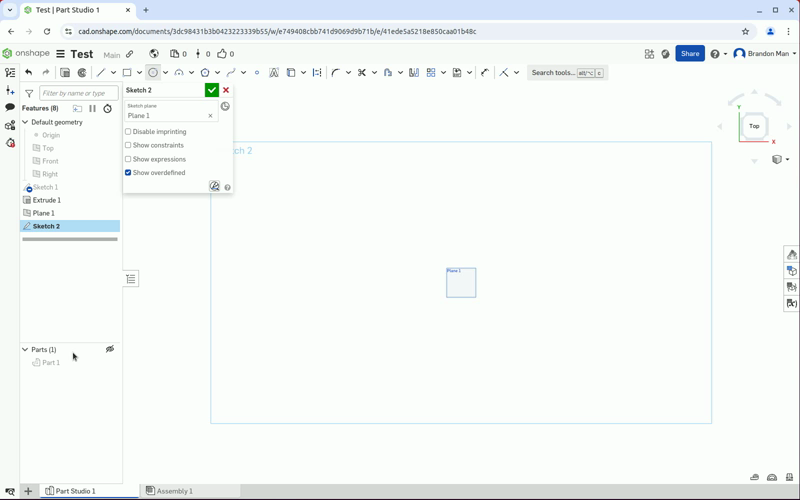
mouse_move(461, 282)
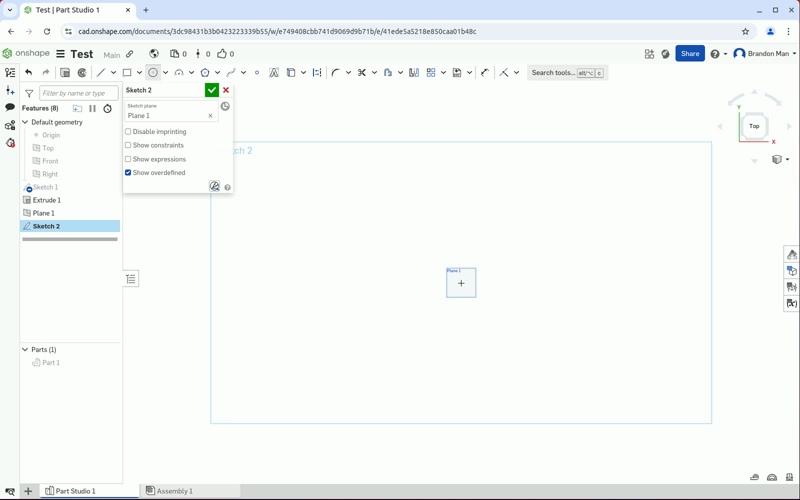
click(461, 282)
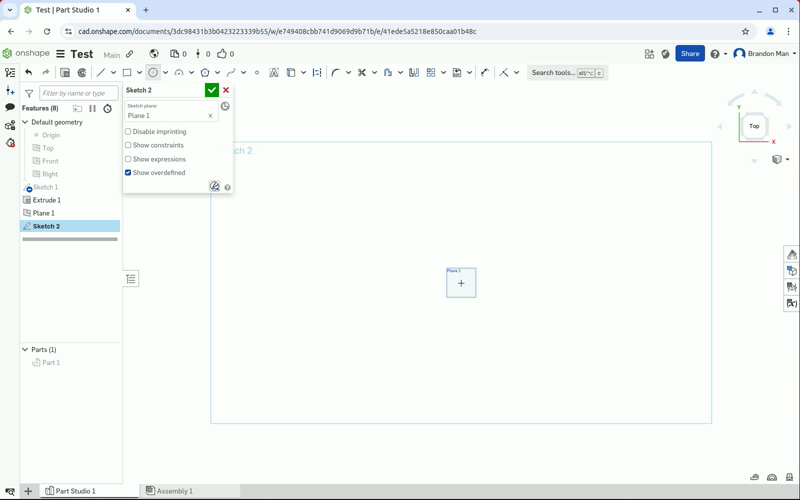
key_up(shift)
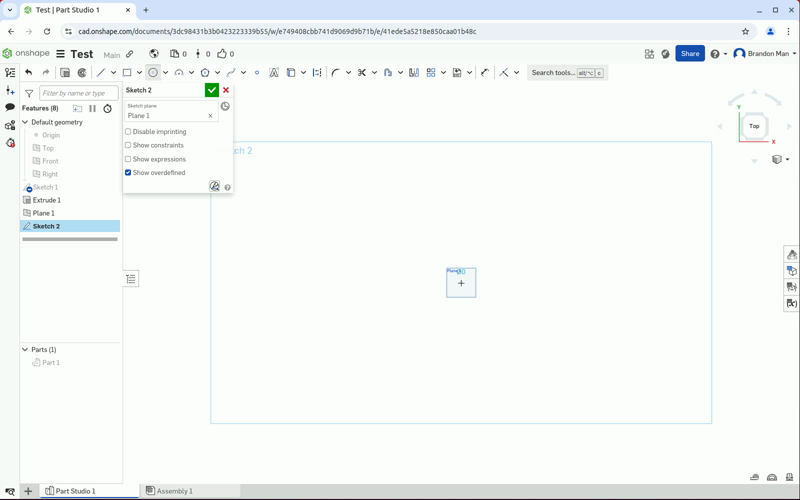
mouse_move(485, 282)
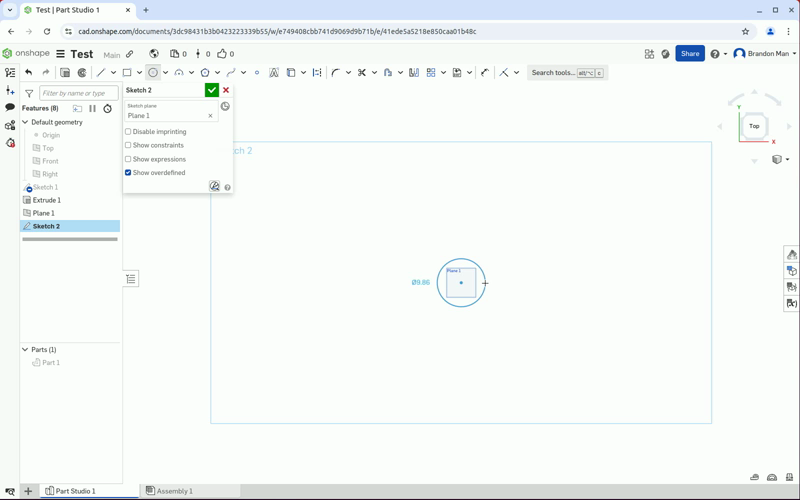
click(485, 282)
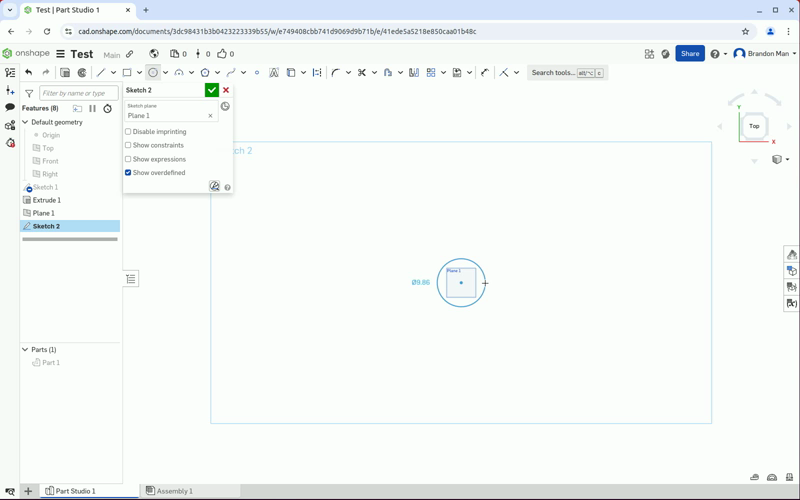
key(esc)
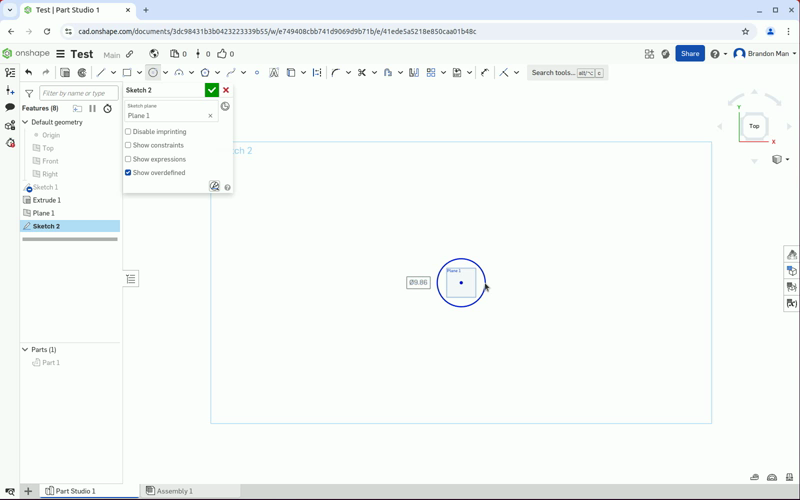
mouse_move(460, 288)
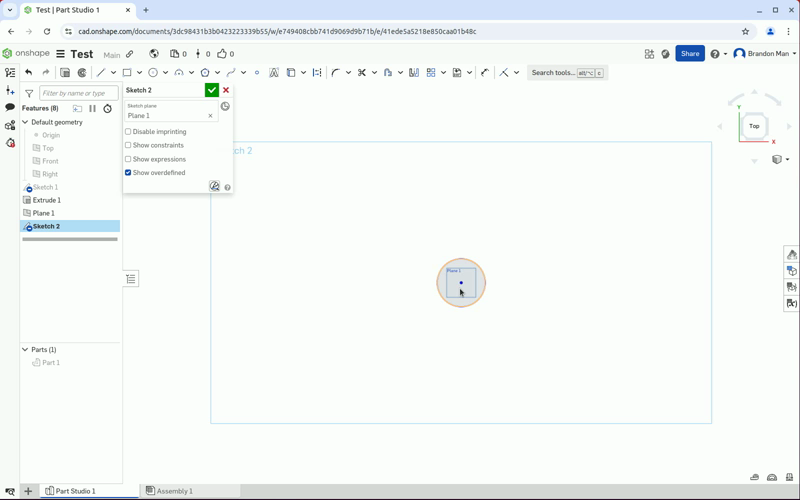
click(460, 288)
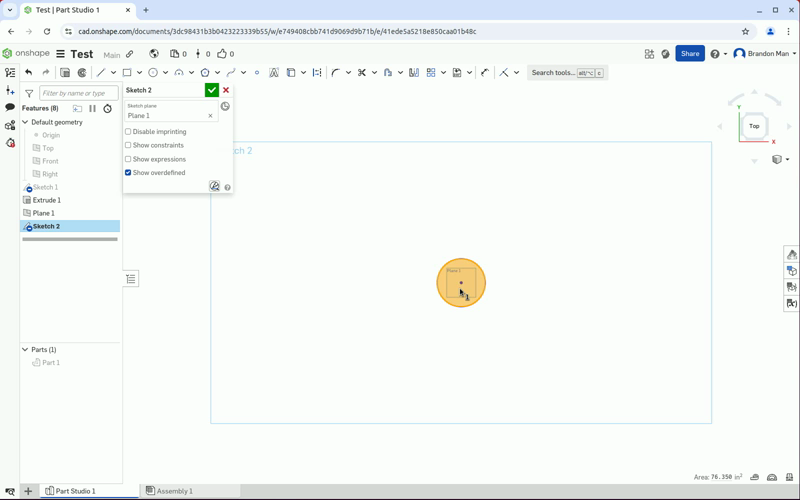
mouse_move(73, 352)
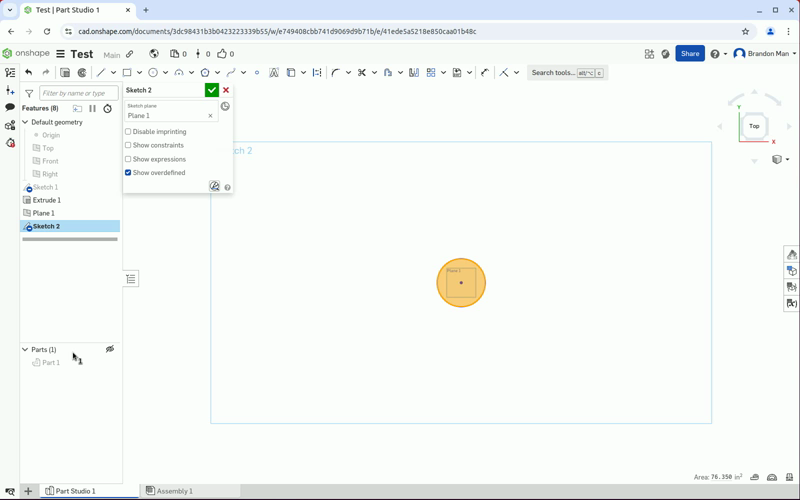
key(shift+y)
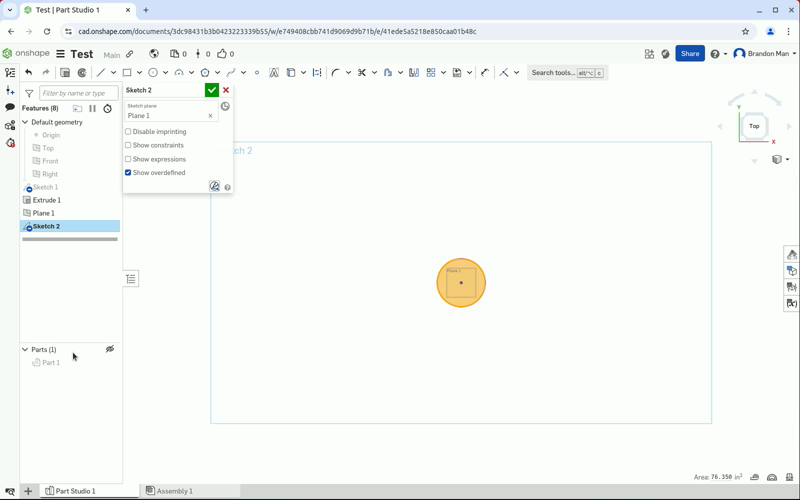
key(shift+e)
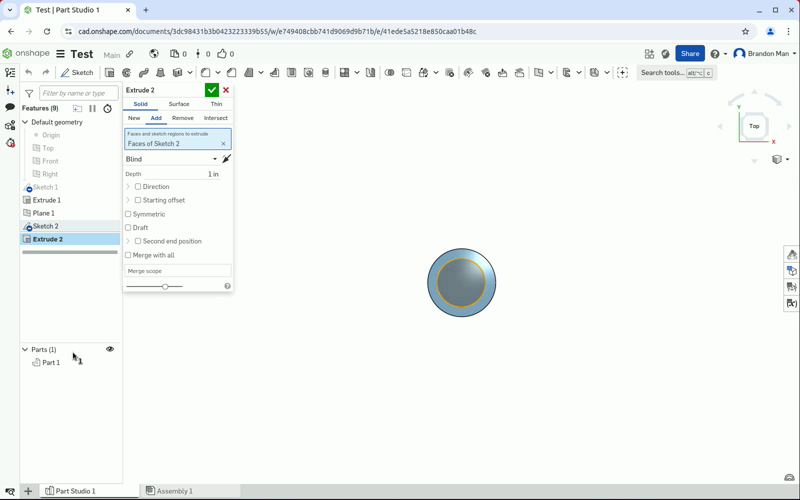
mouse_move(143, 106)
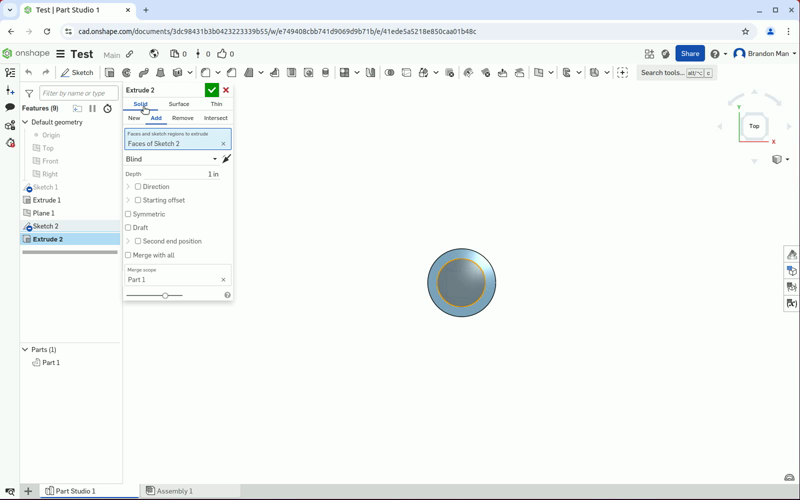
click(143, 106)
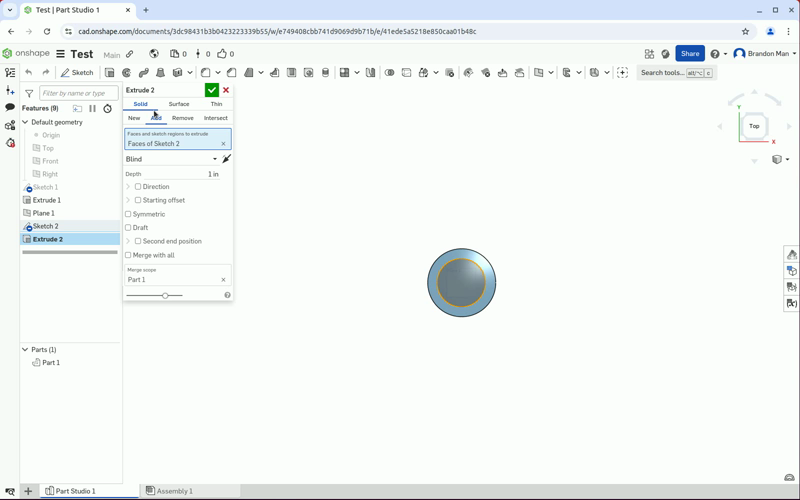
mouse_move(186, 120)
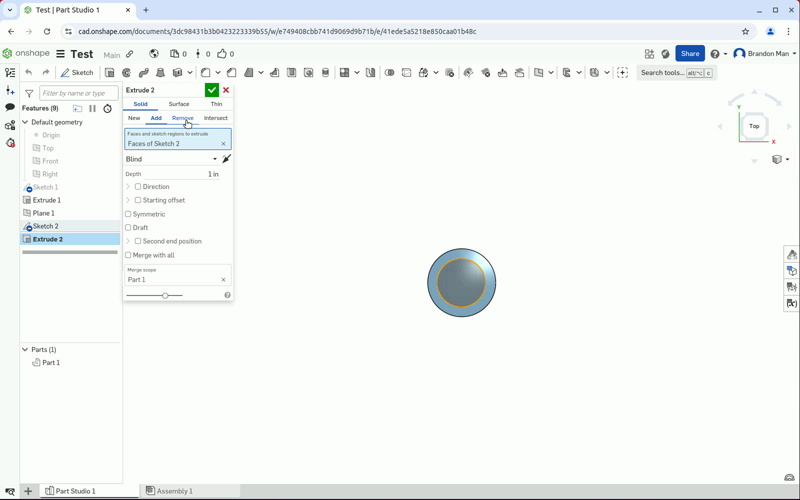
click(186, 120)
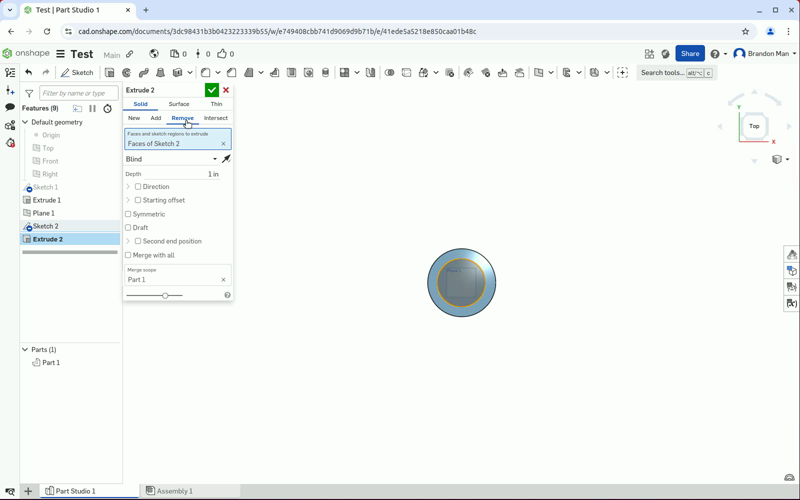
key(tab, 4)
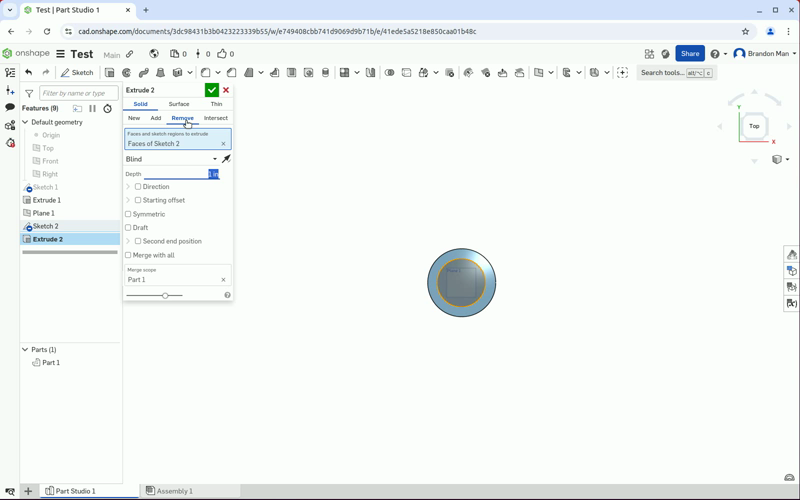
text(22.386)
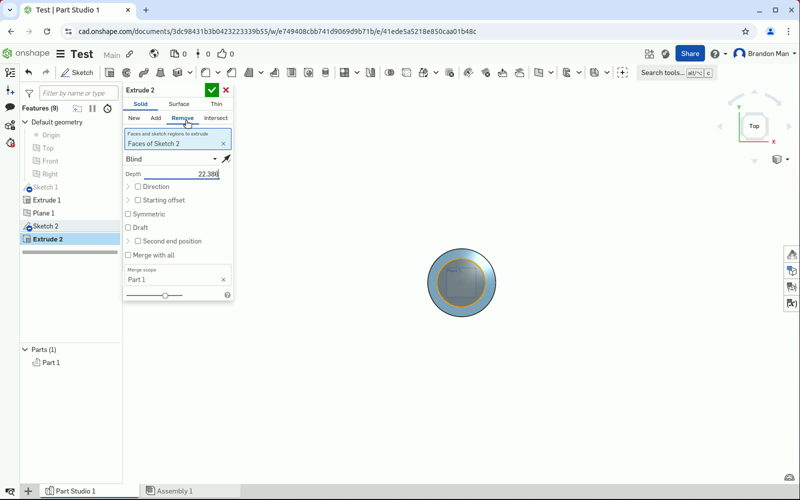
key(tab, 6)
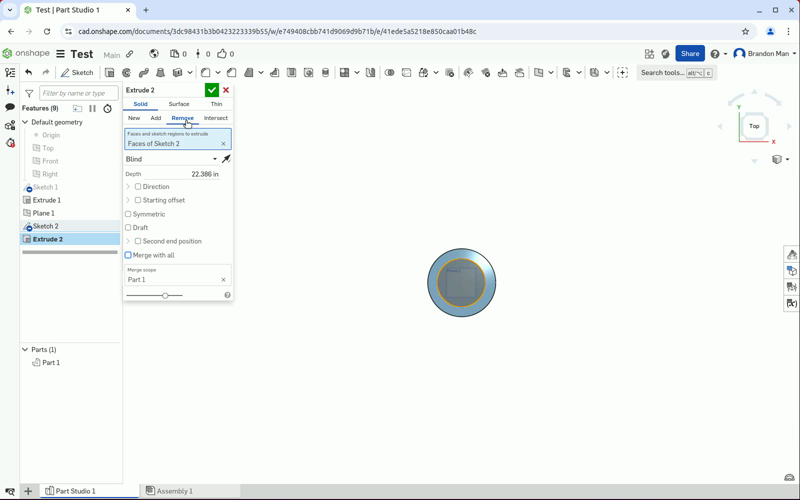
key(space)
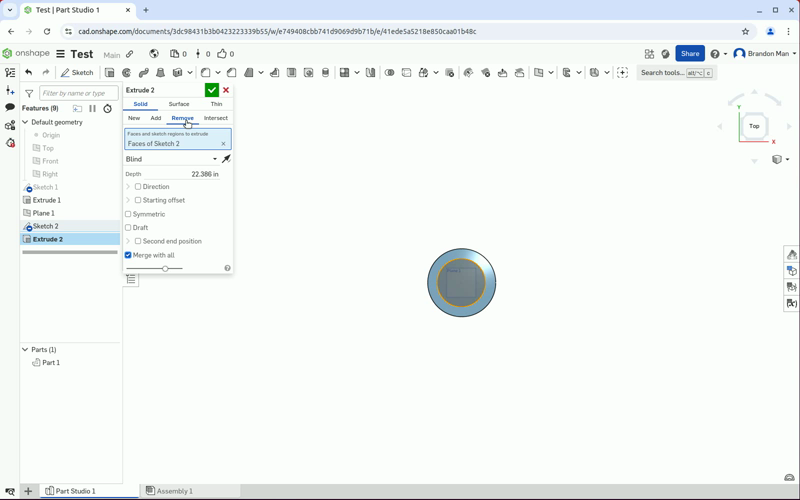
key(enter)
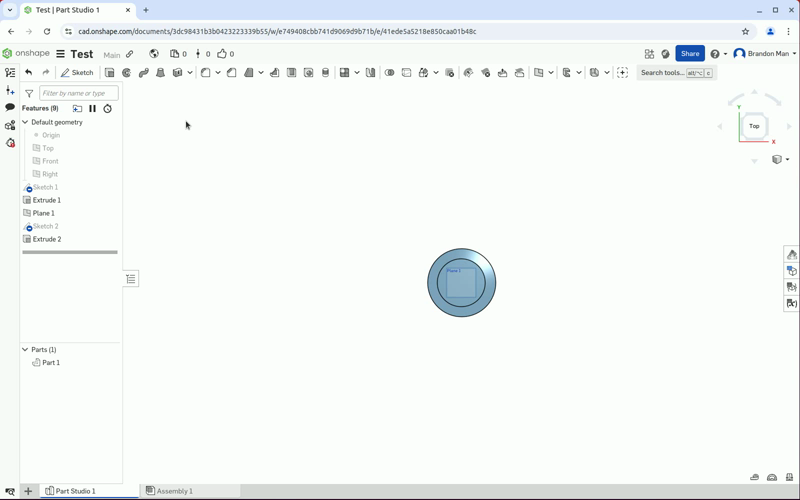
key(shift+h)
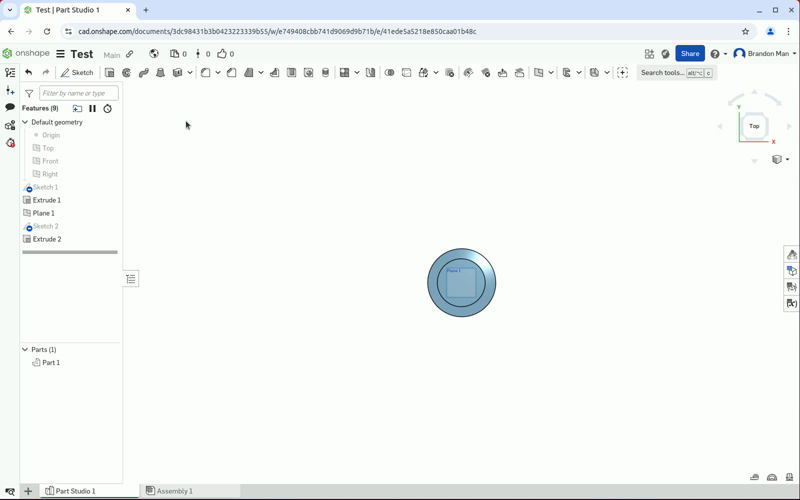
key(shift+h)
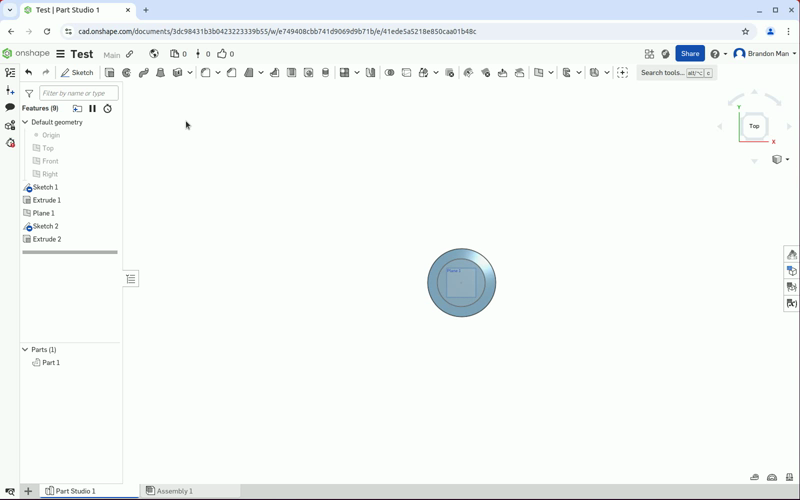
key(shift+7)
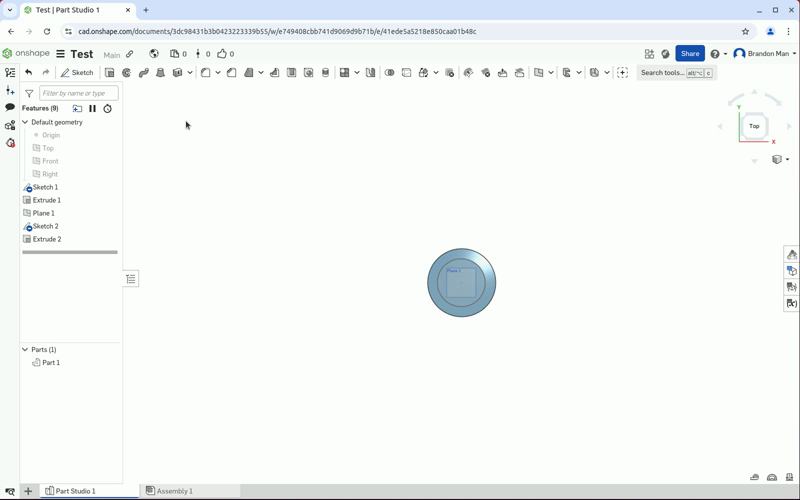
key(up, 3)
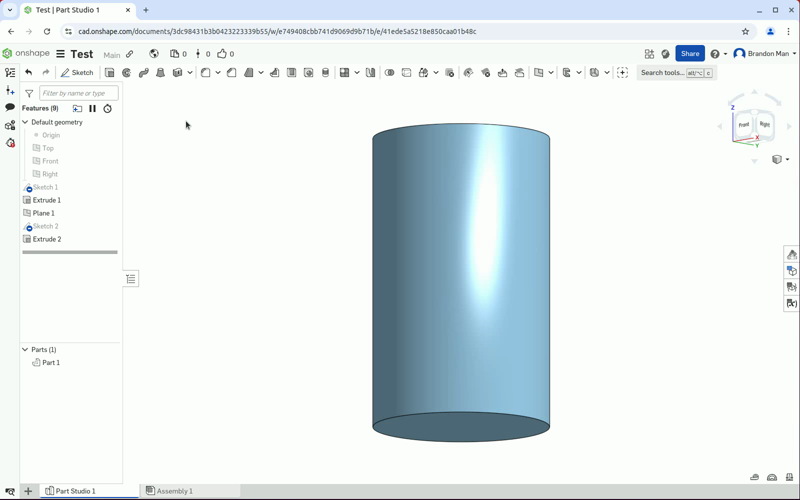
key(left, 3)
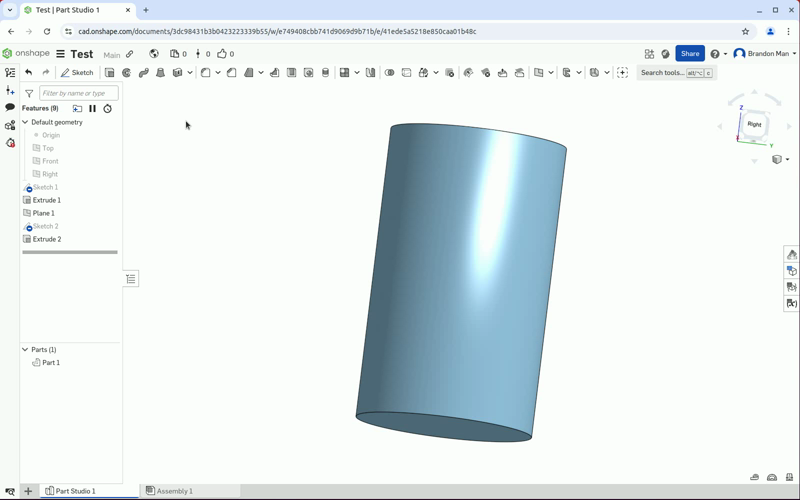
key(right, 3)
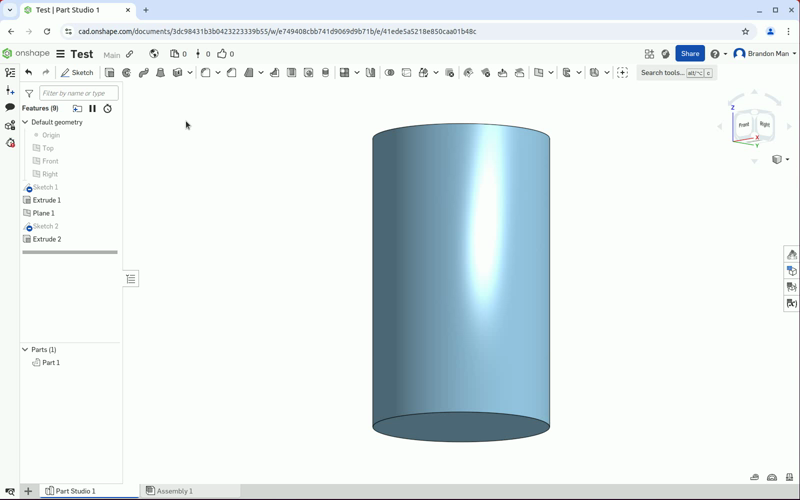
key(down, 3)
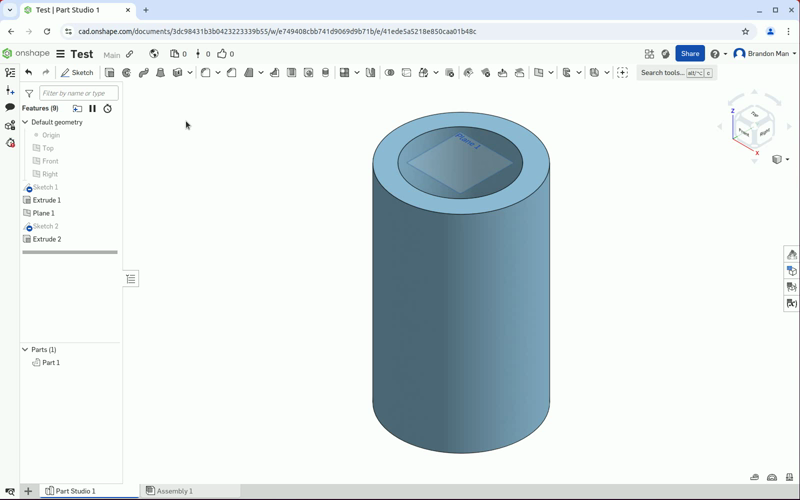
mouse_move(73, 189)
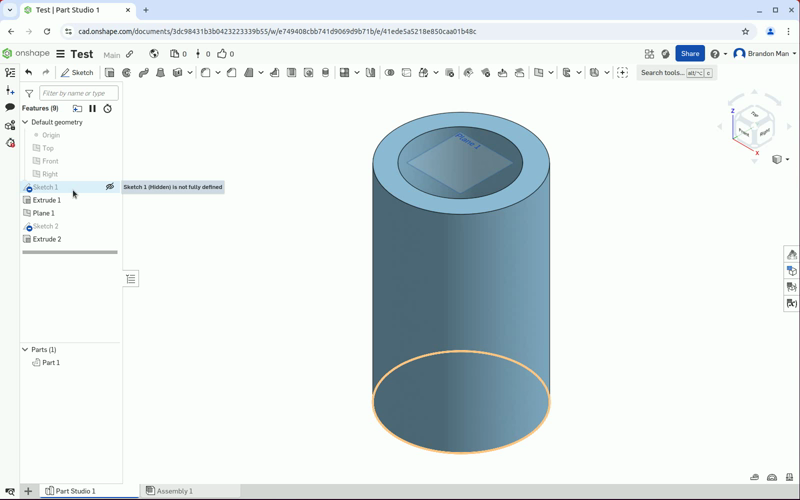
click(73, 189)